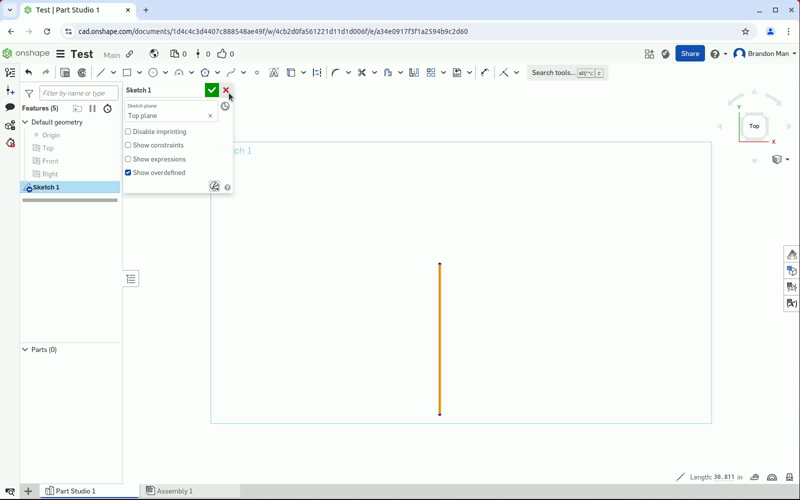
key(shift+h)
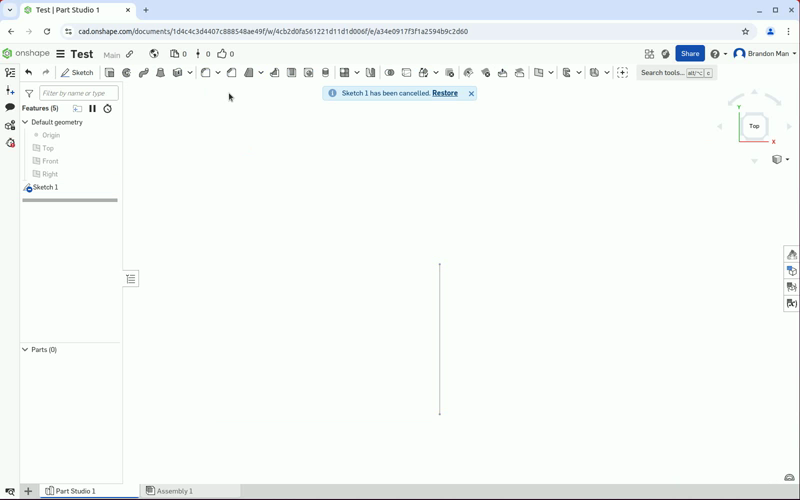
key(shift+s)
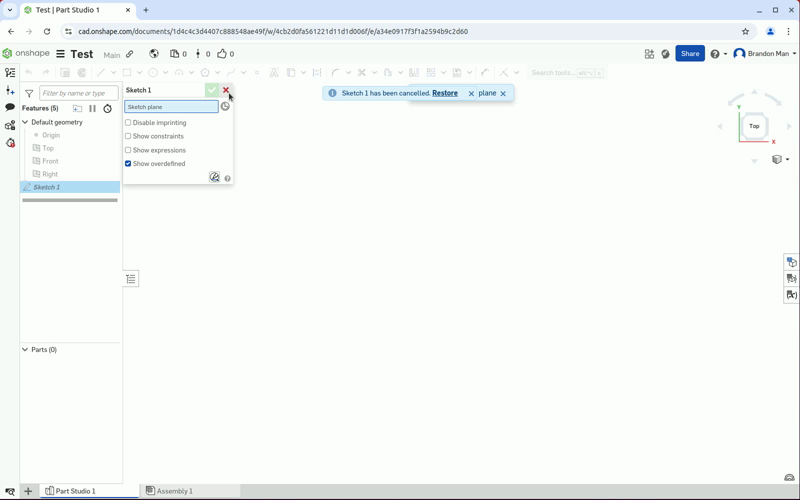
mouse_move(73, 150)
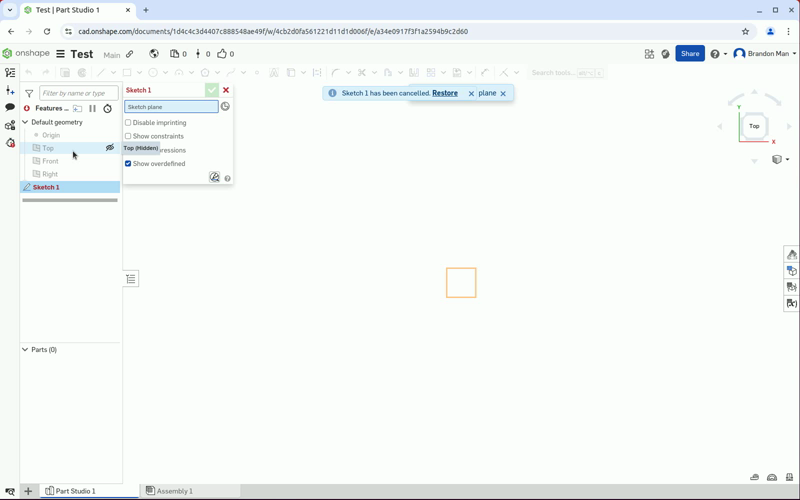
click(73, 150)
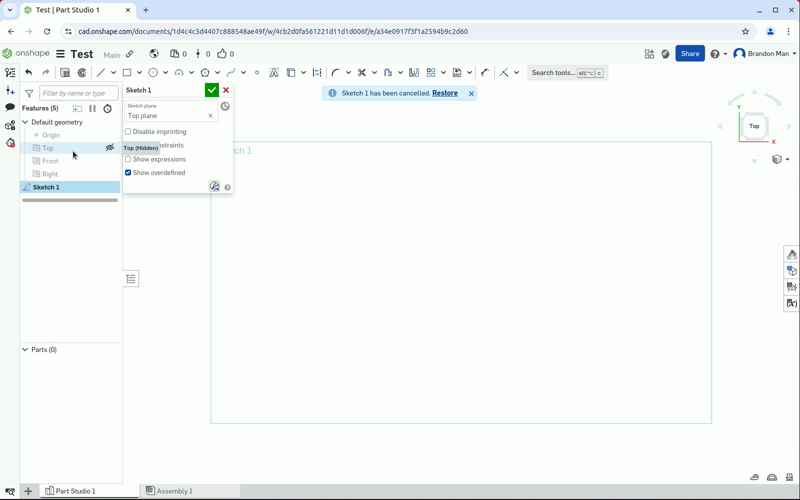
mouse_move(73, 352)
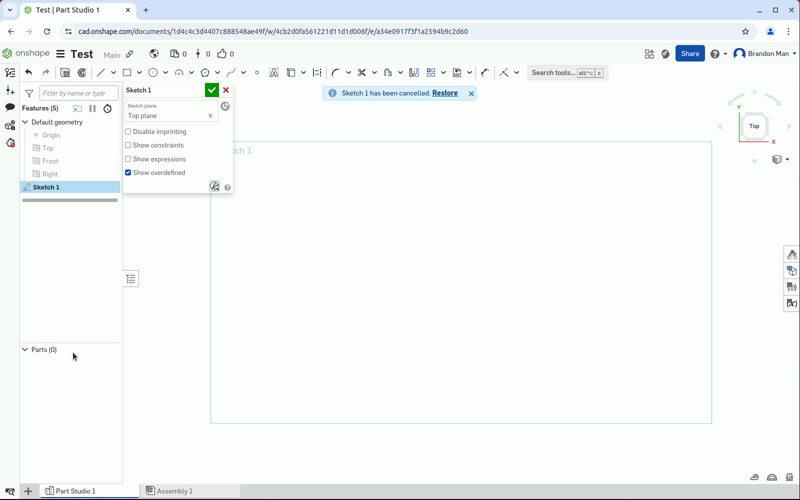
key(y)
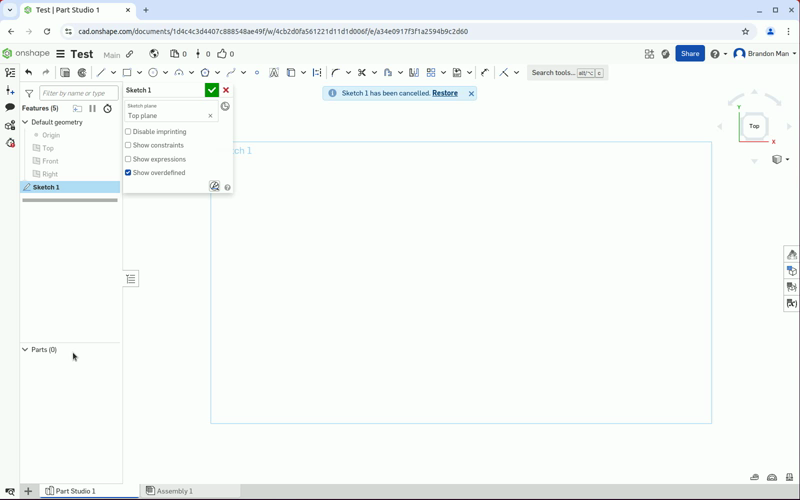
key(c)
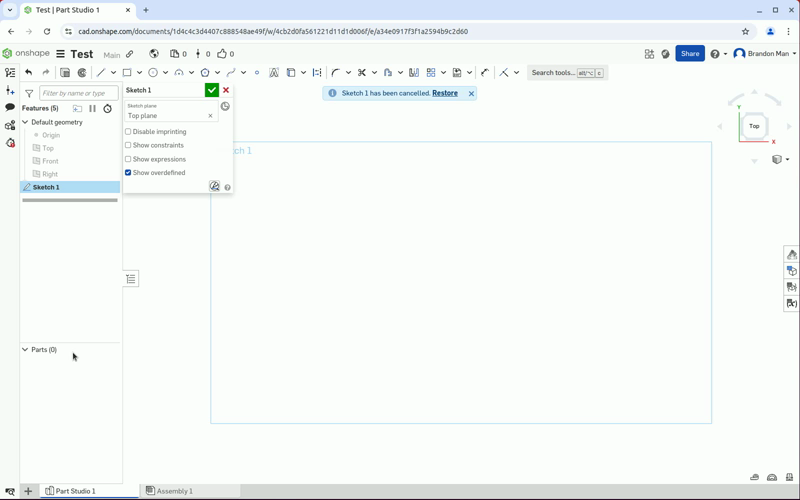
key_down(shift)
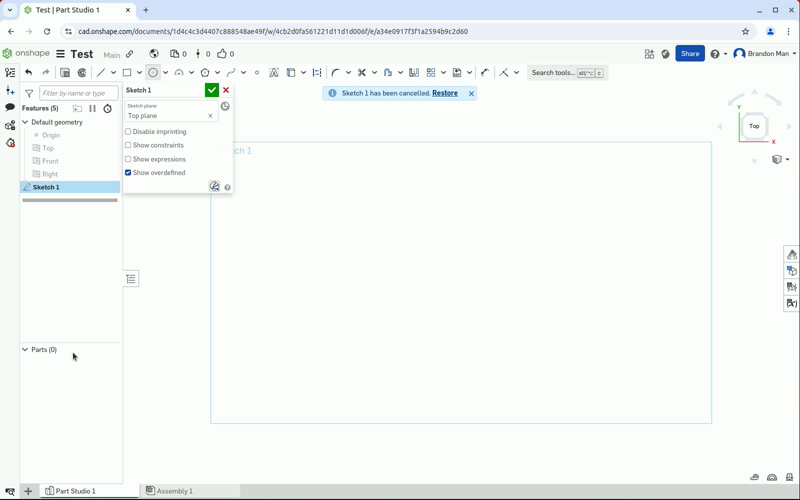
mouse_move(461, 282)
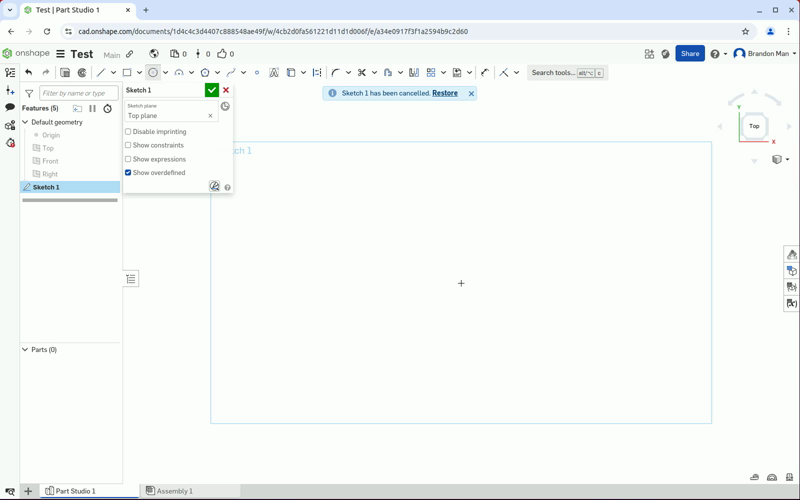
click(461, 282)
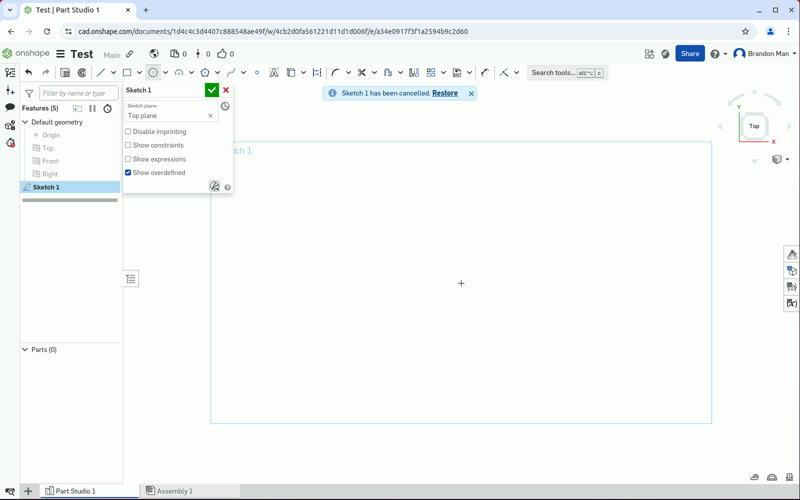
key_up(shift)
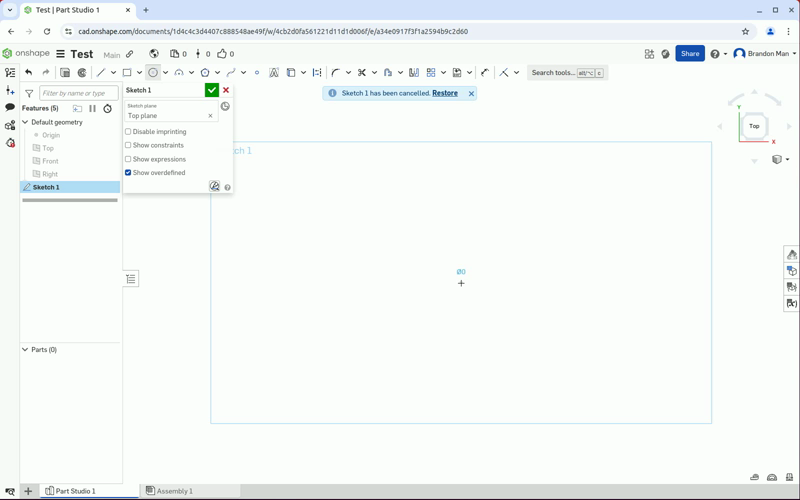
mouse_move(530, 282)
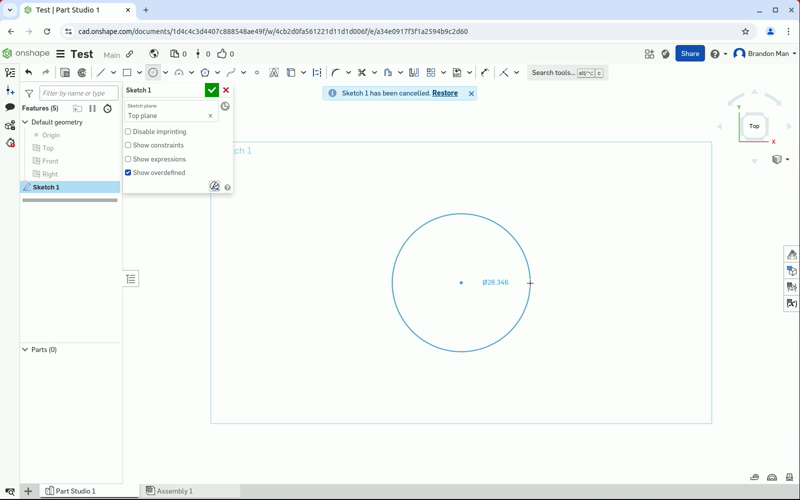
click(530, 282)
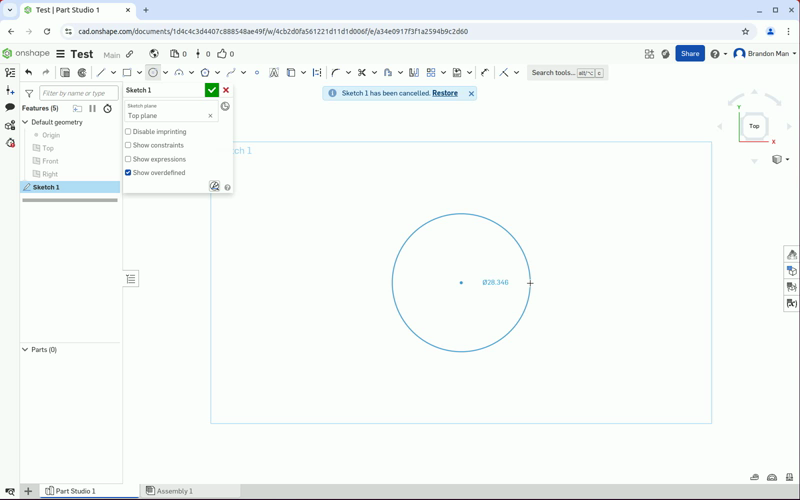
key(esc)
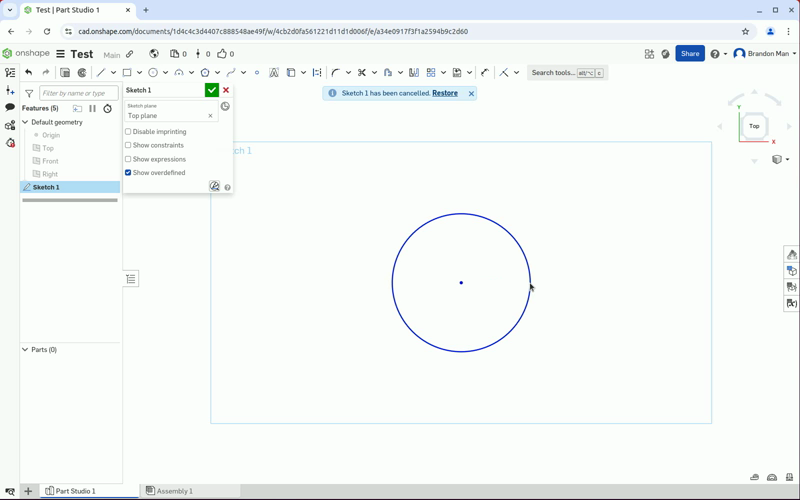
mouse_move(489, 320)
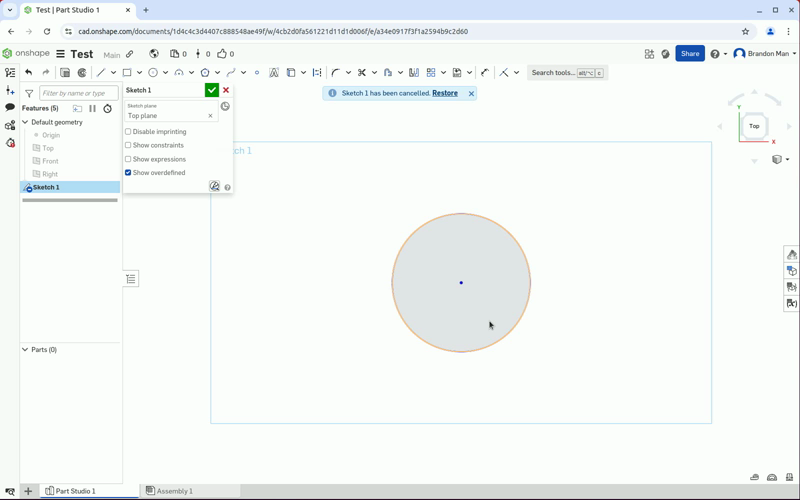
click(489, 320)
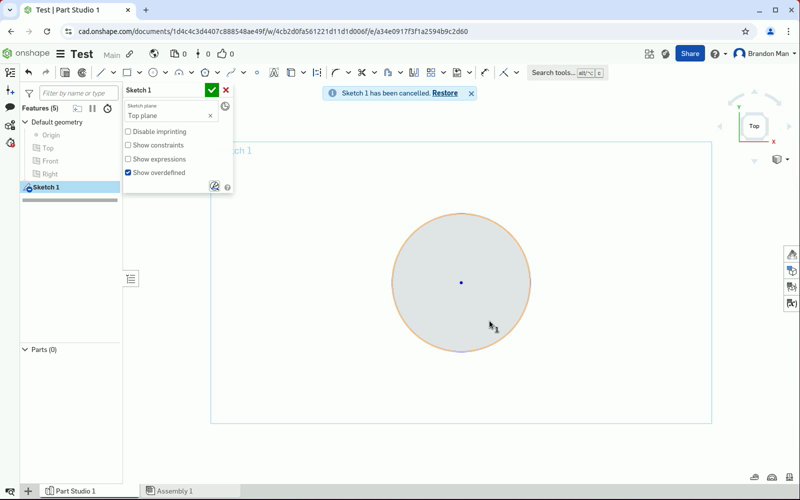
mouse_move(73, 352)
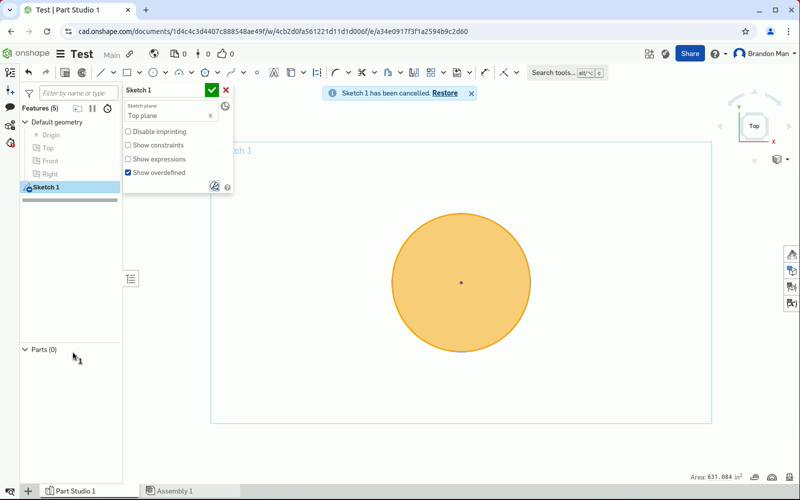
key(shift+y)
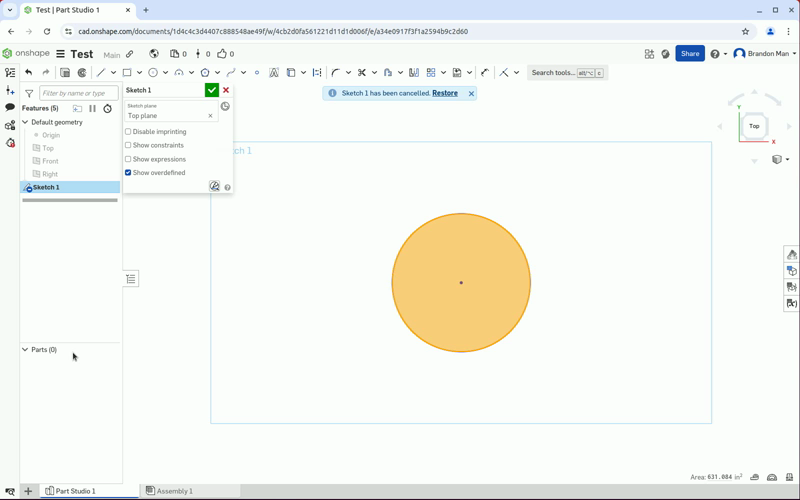
key(shift+e)
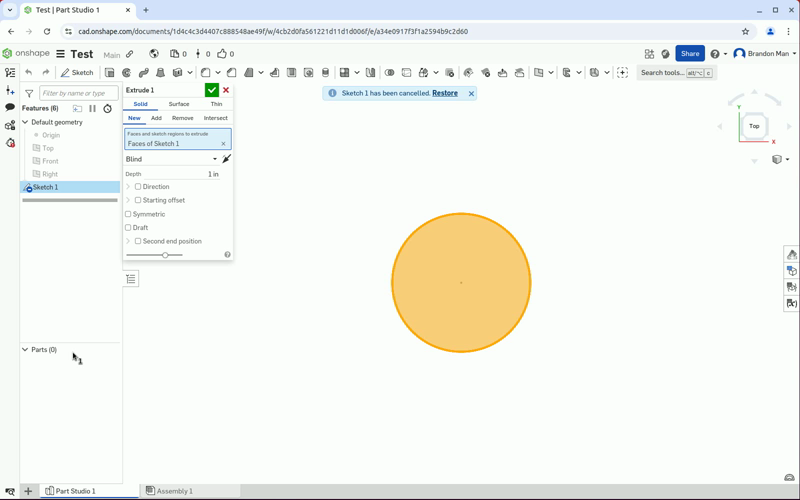
mouse_move(143, 106)
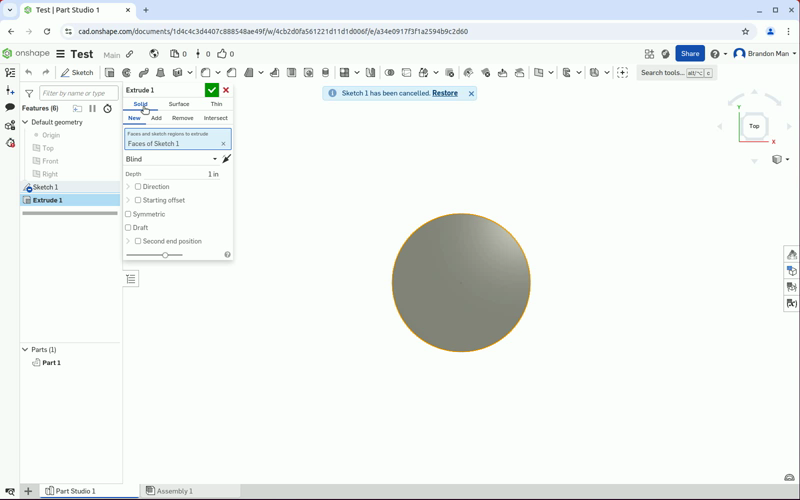
click(143, 106)
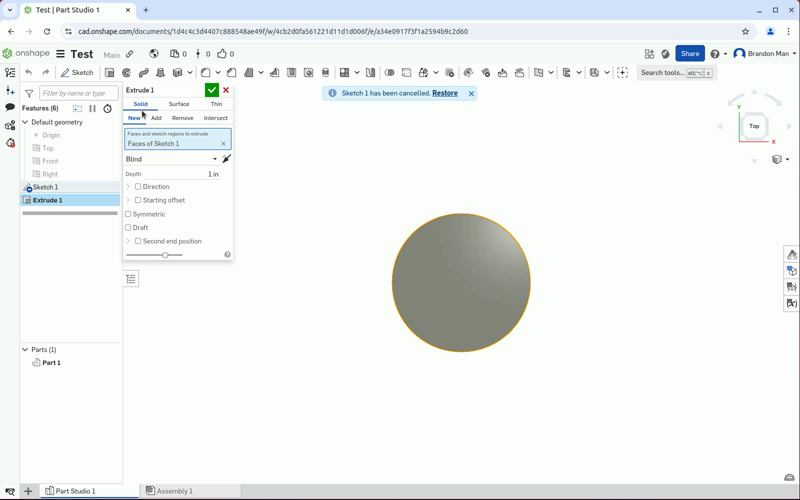
mouse_move(137, 120)
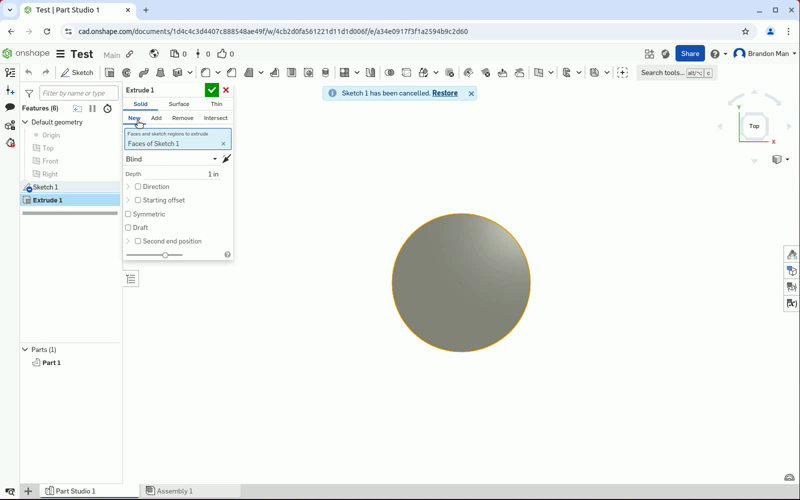
click(137, 120)
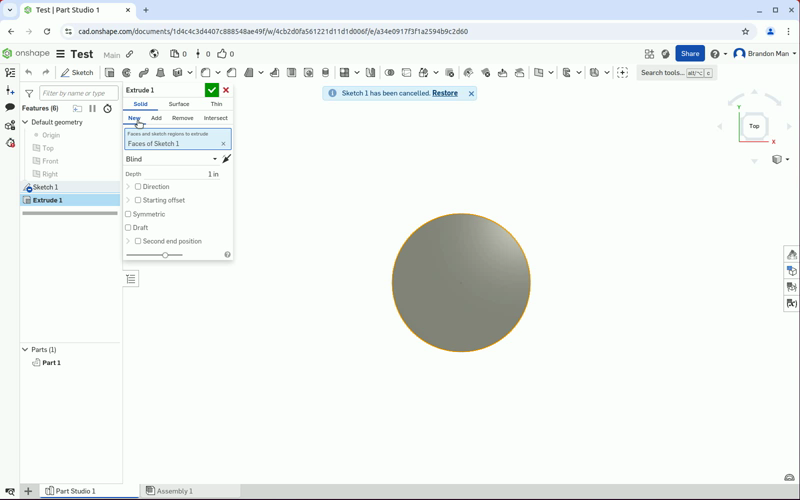
key(tab, 4)
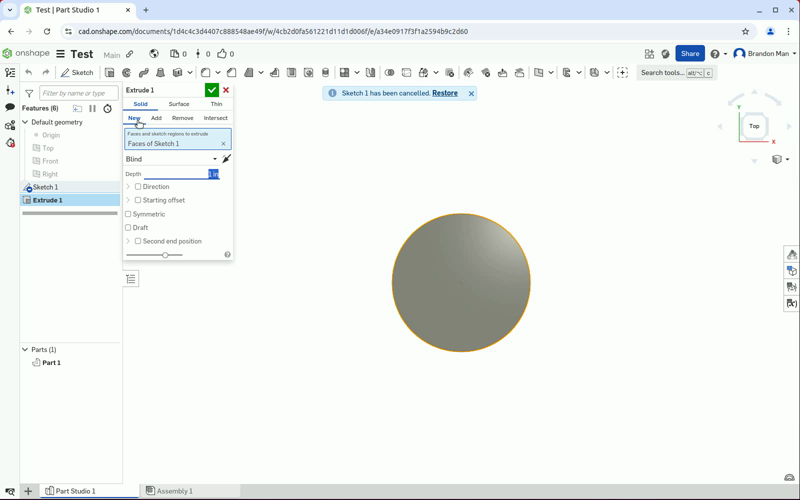
text(8.906)
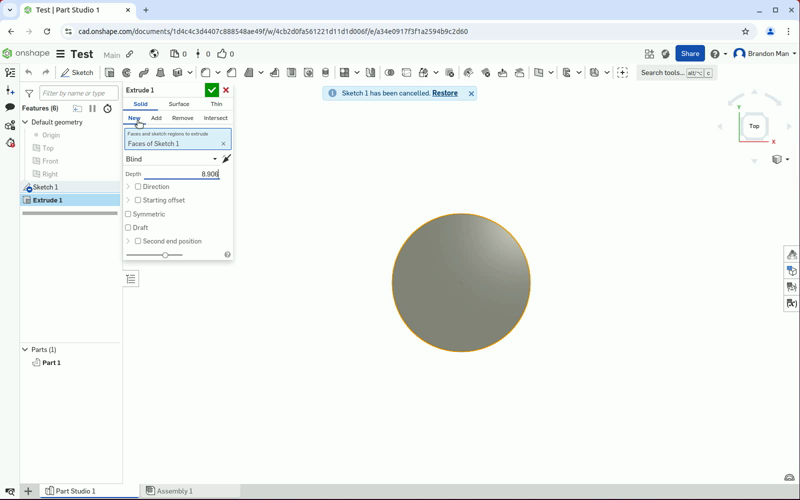
key(enter)
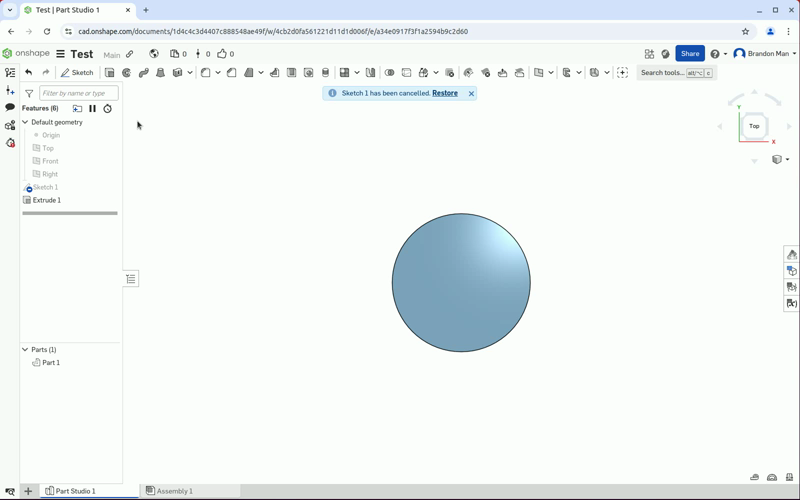
key(shift+h)
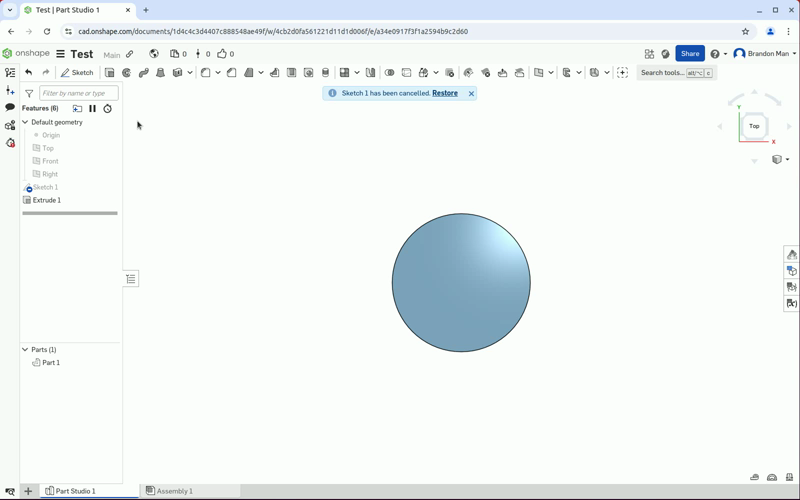
key(shift+h)
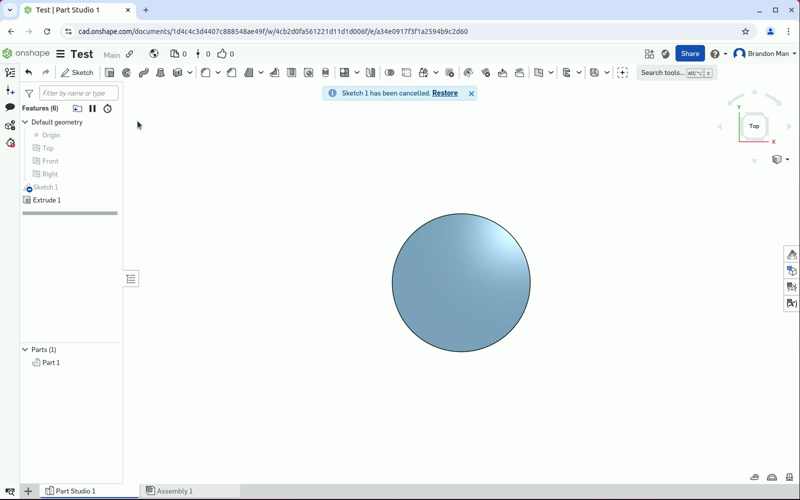
mouse_move(73, 189)
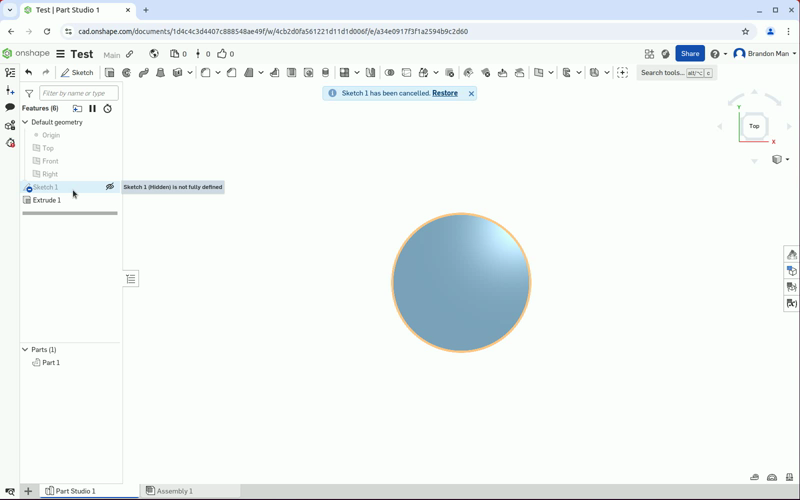
click(73, 189)
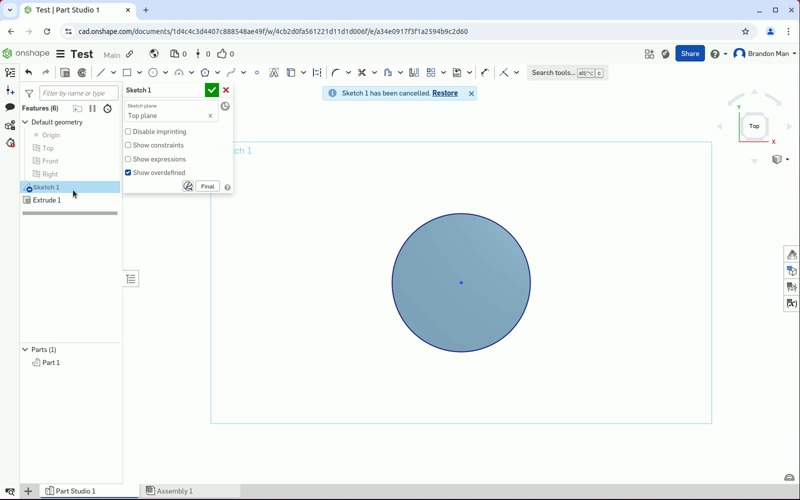
mouse_move(229, 92)
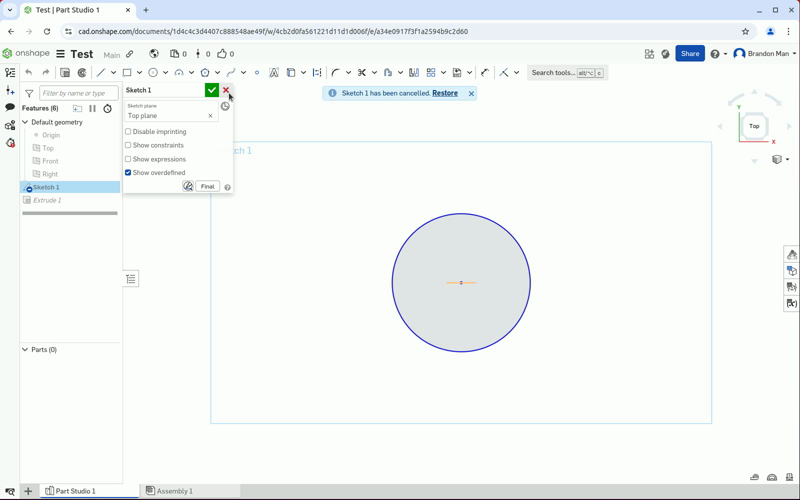
click(229, 92)
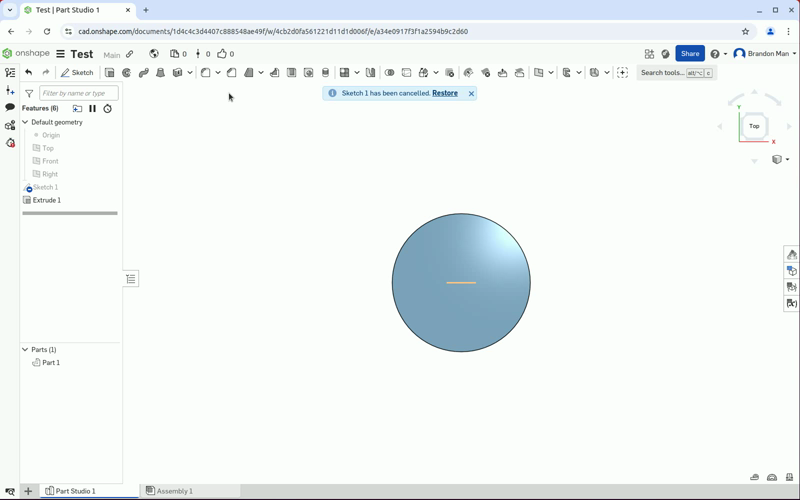
mouse_move(541, 75)
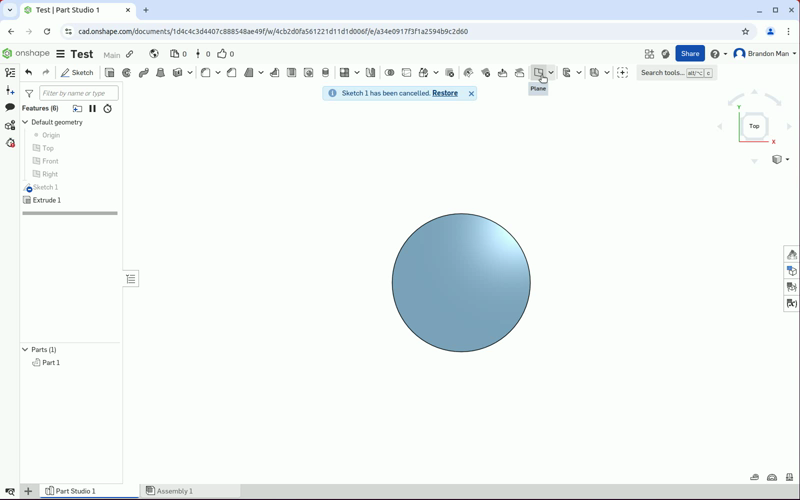
click(541, 75)
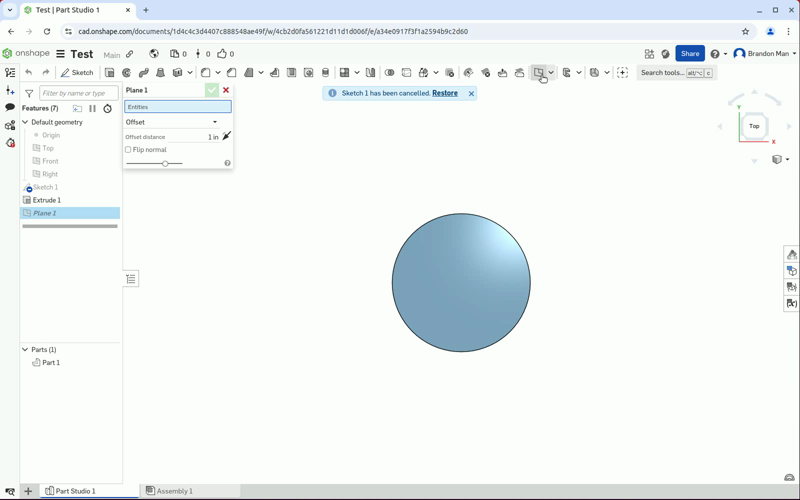
mouse_move(73, 150)
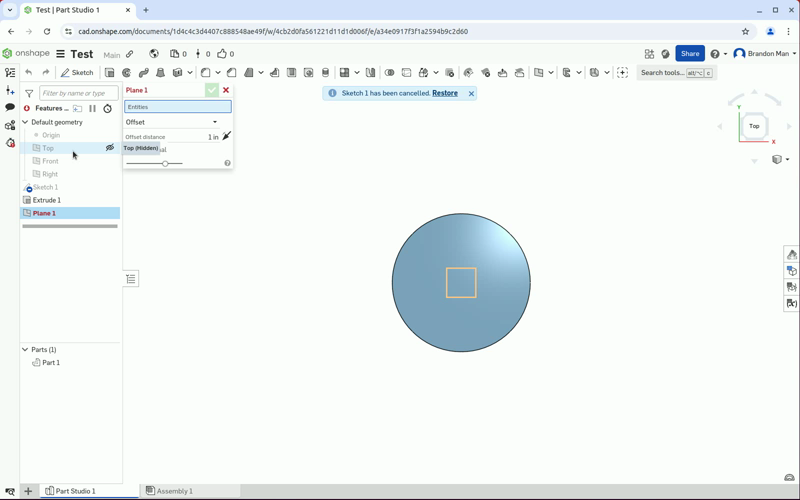
click(73, 150)
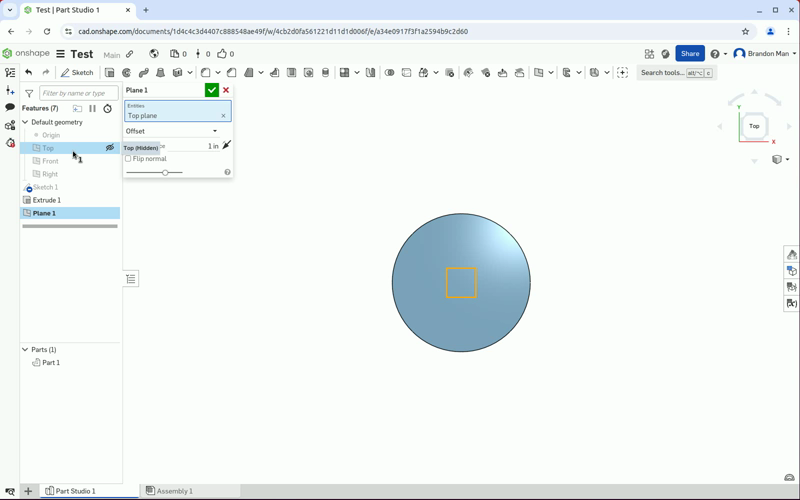
key(tab, 2)
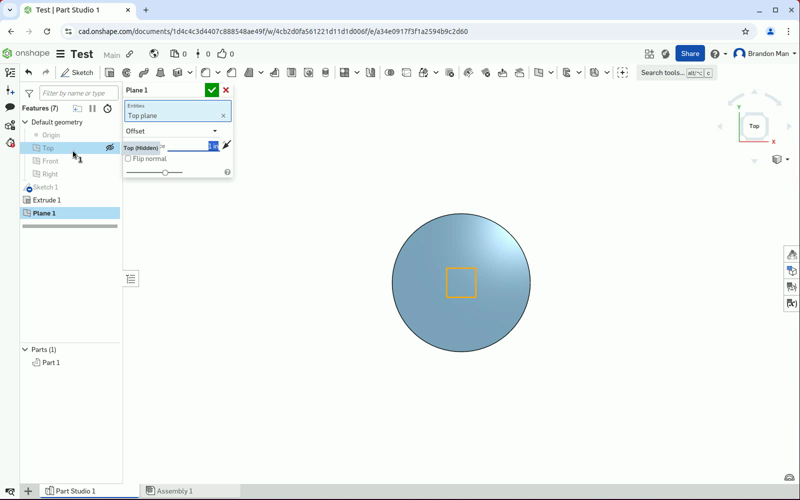
text(8.904)
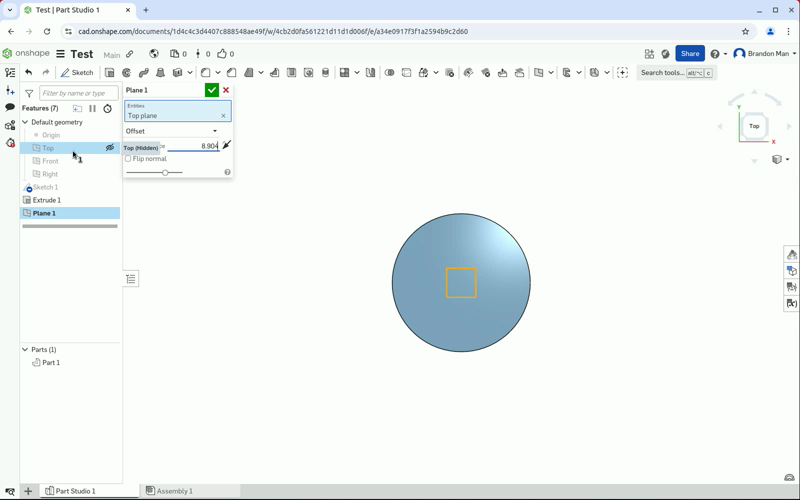
key(enter, 2)
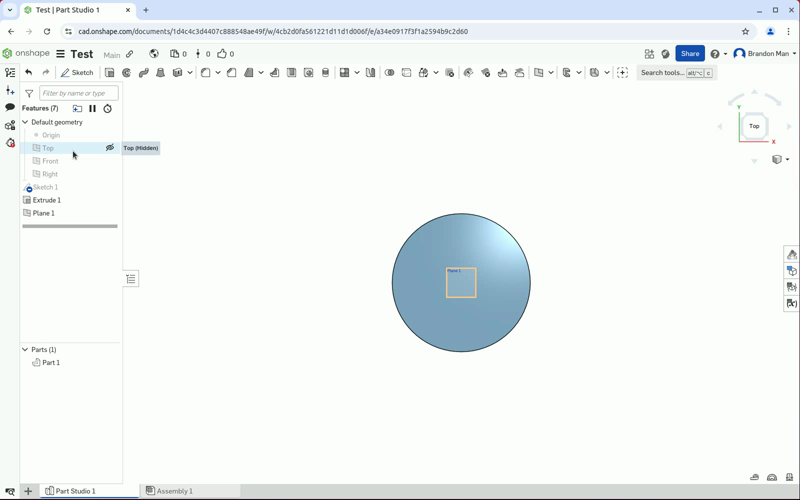
key(shift+s)
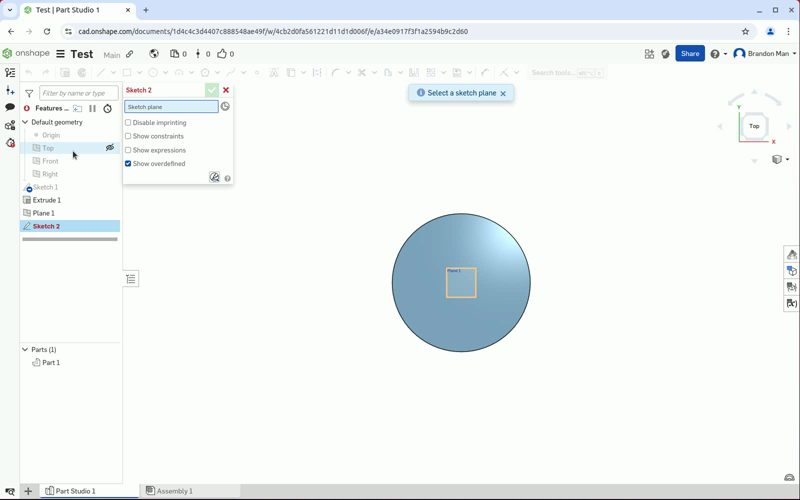
mouse_move(73, 215)
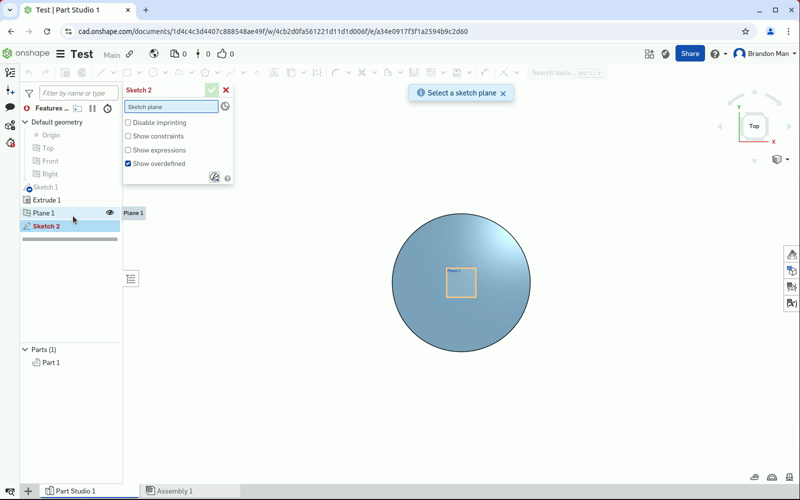
click(73, 215)
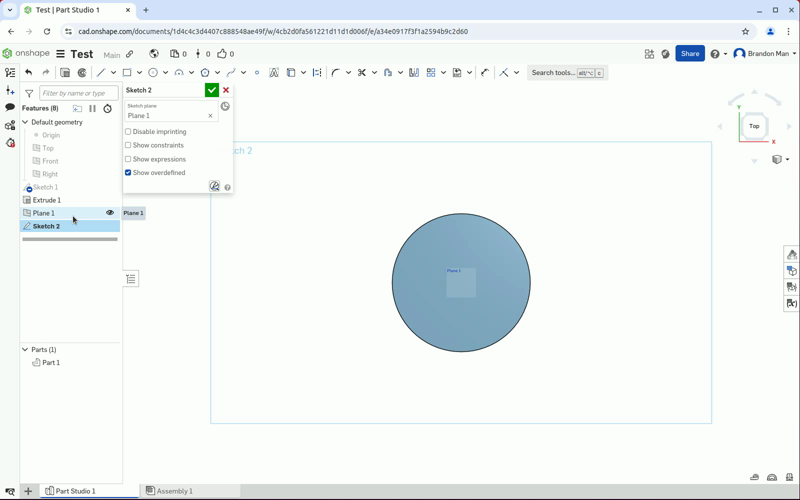
mouse_move(73, 352)
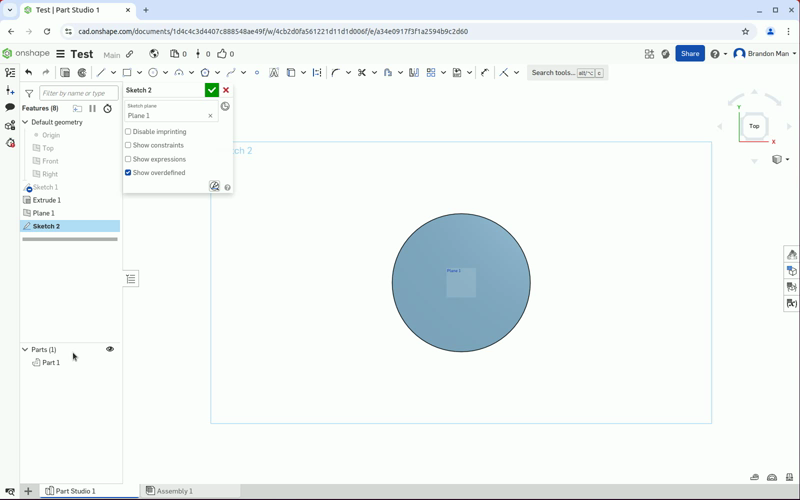
key(y)
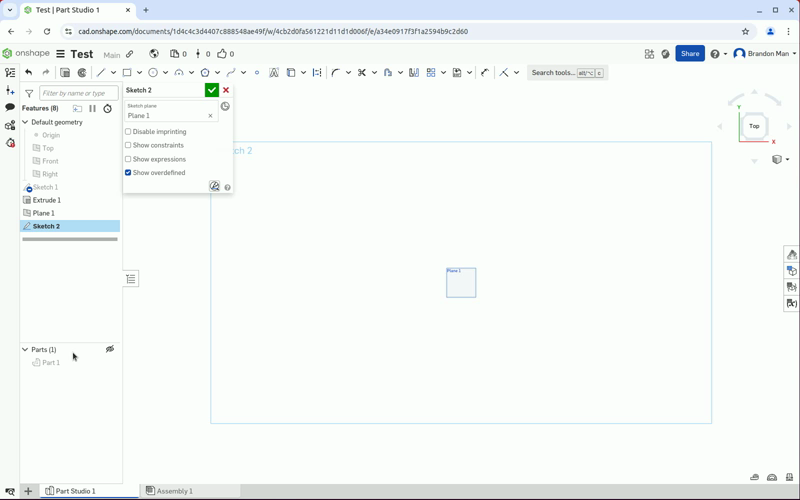
key(c)
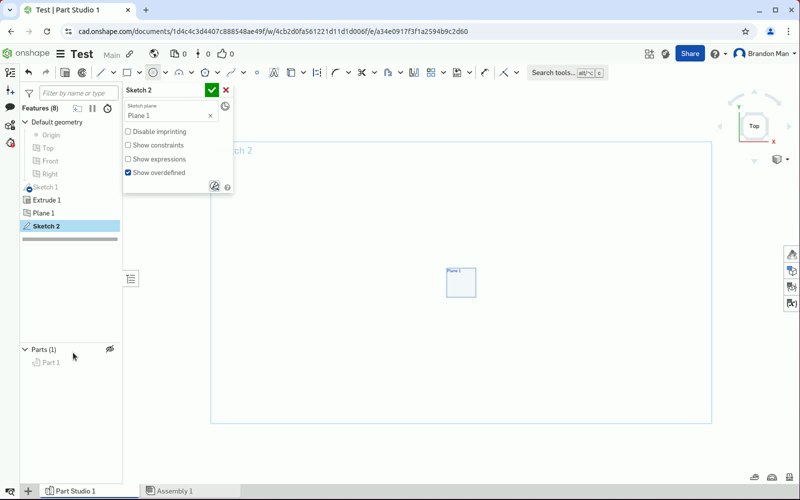
key_down(shift)
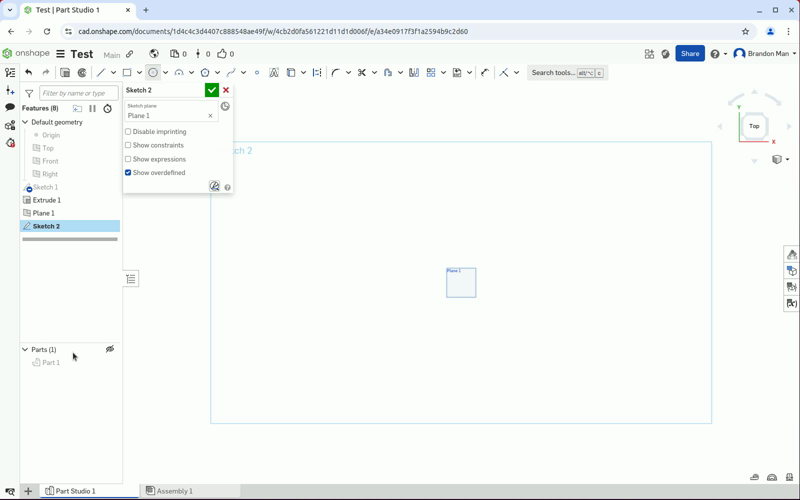
mouse_move(461, 282)
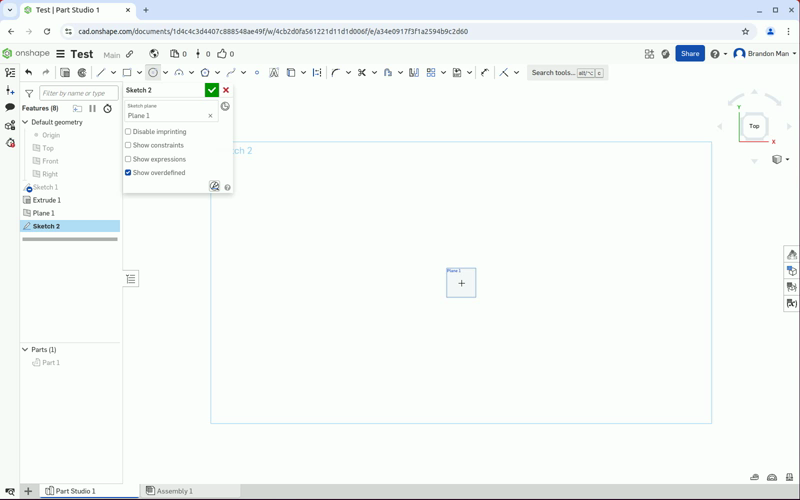
click(461, 282)
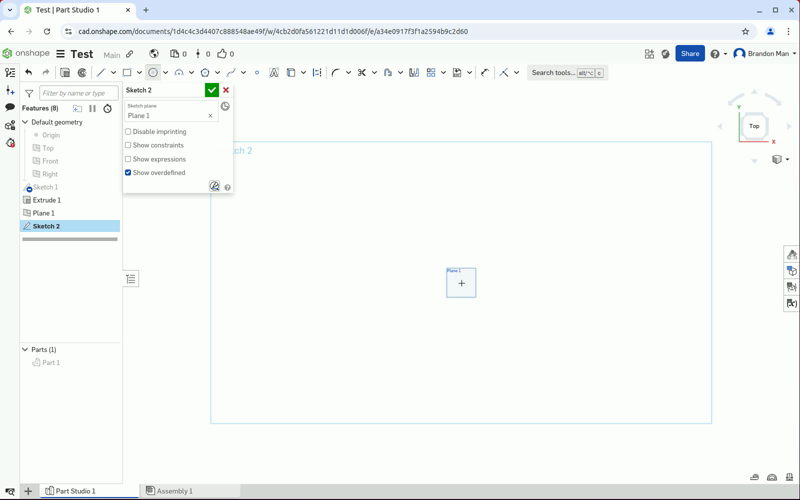
key_up(shift)
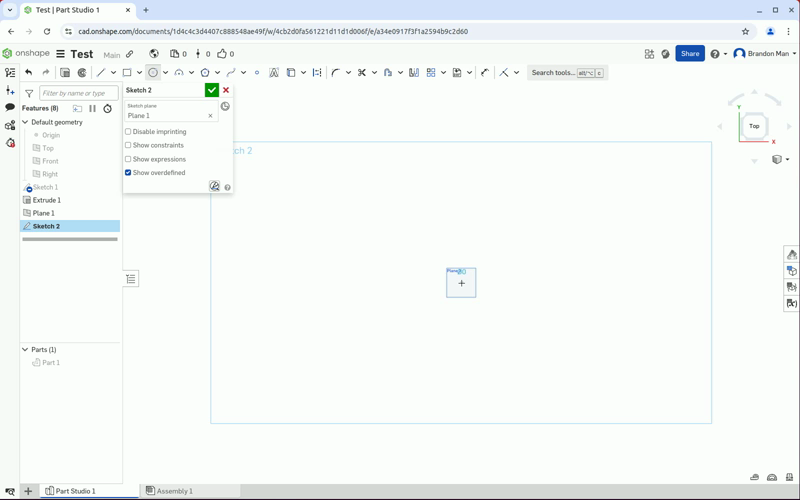
mouse_move(525, 282)
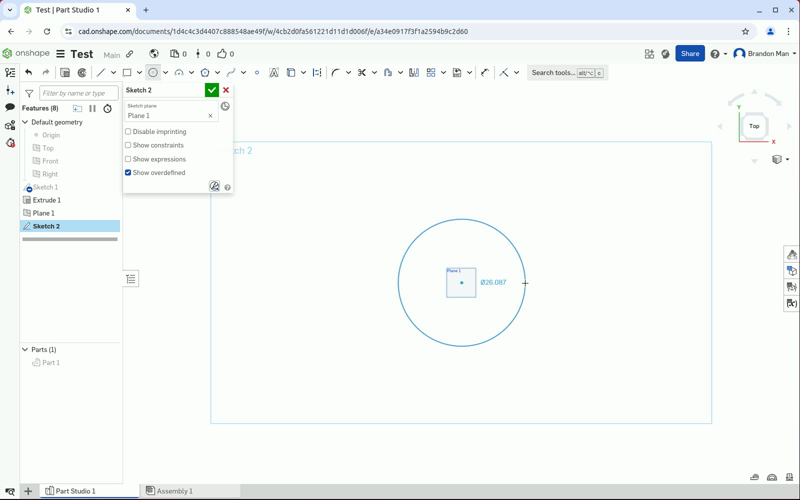
click(525, 282)
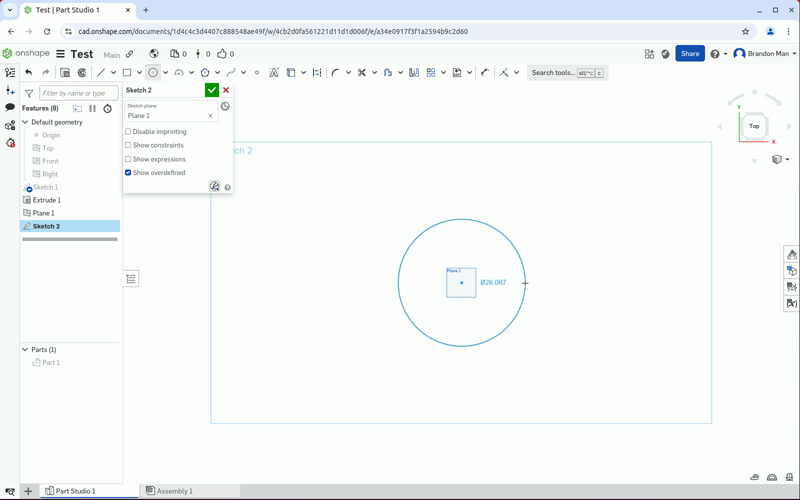
key(esc)
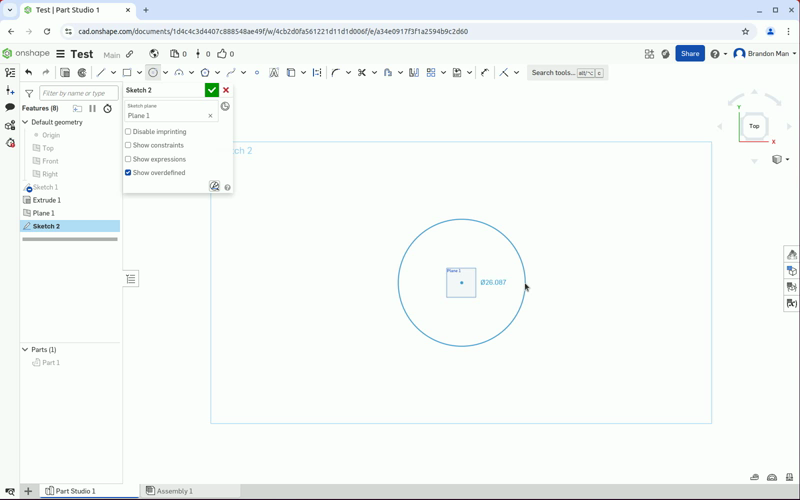
mouse_move(481, 300)
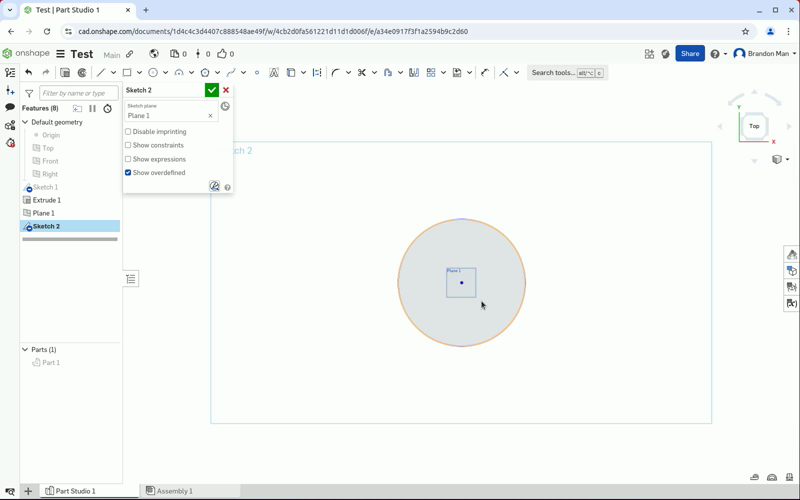
click(481, 300)
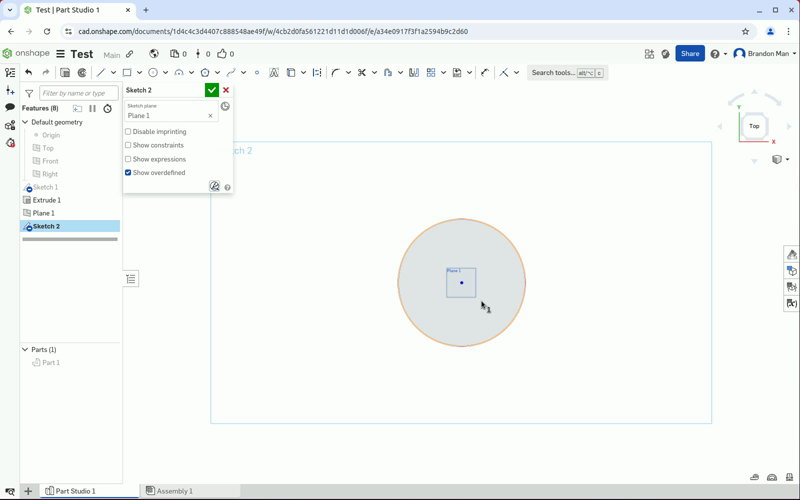
mouse_move(73, 352)
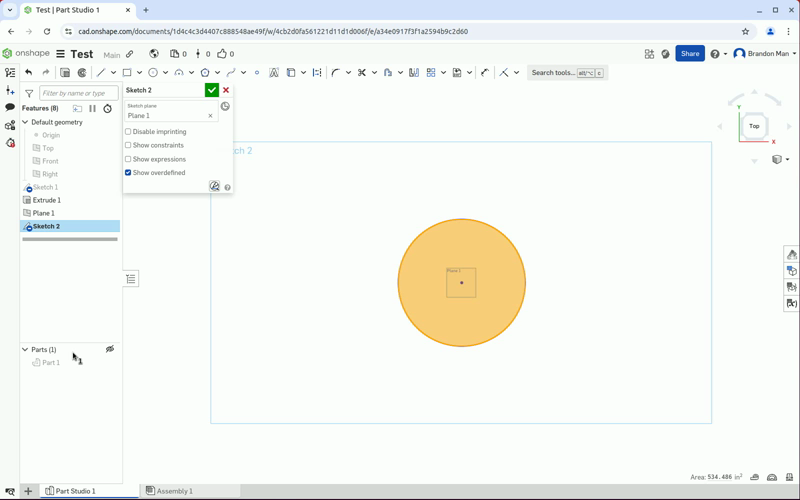
key(shift+y)
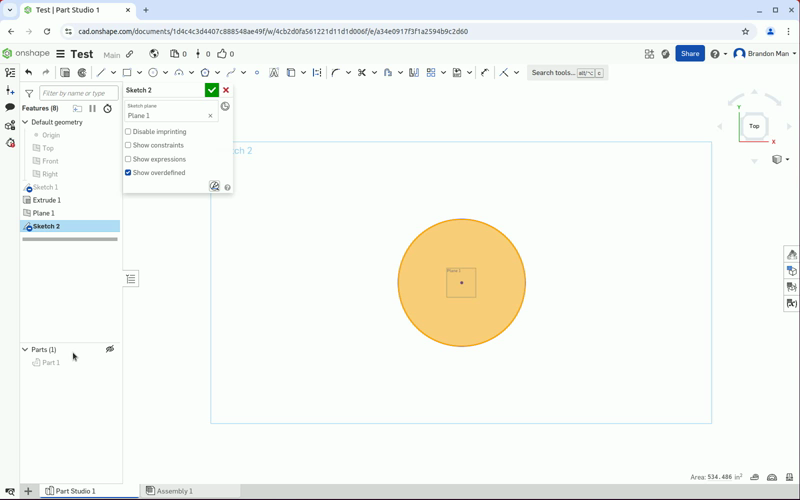
key(shift+e)
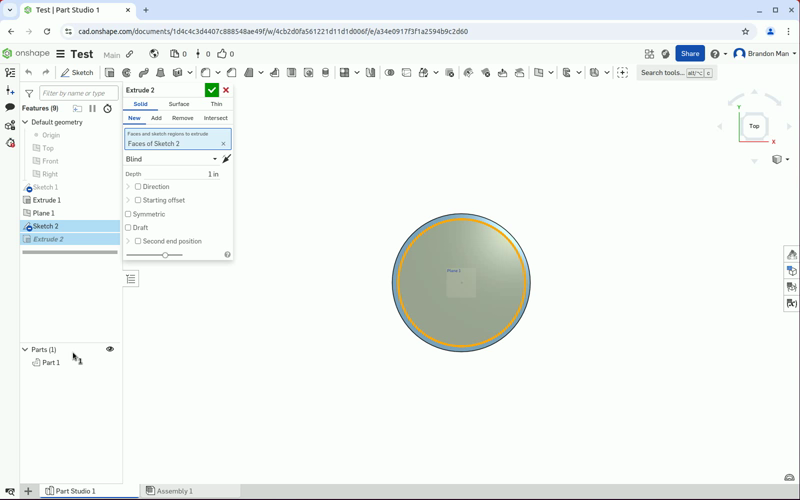
mouse_move(143, 106)
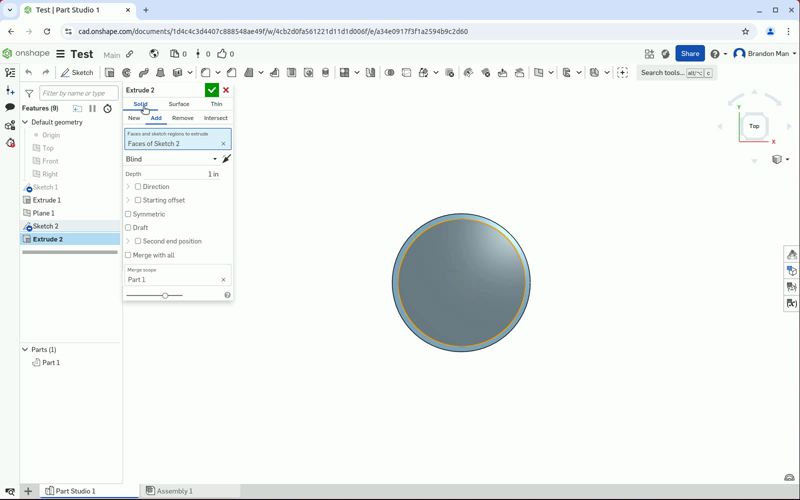
click(143, 106)
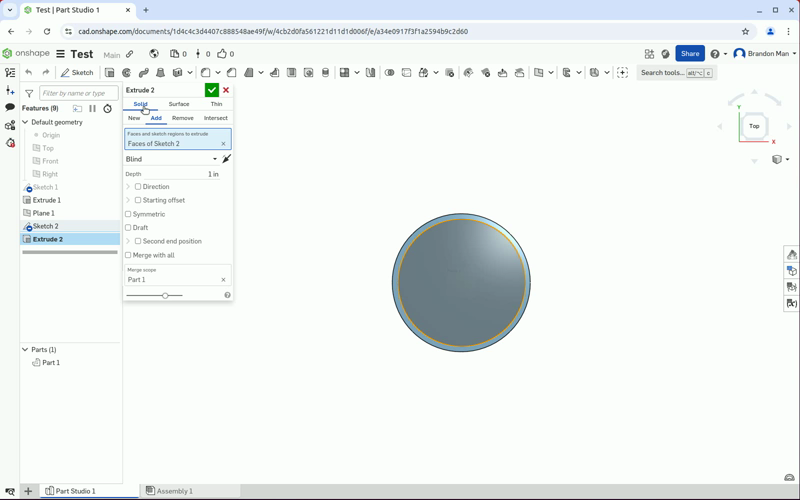
mouse_move(186, 120)
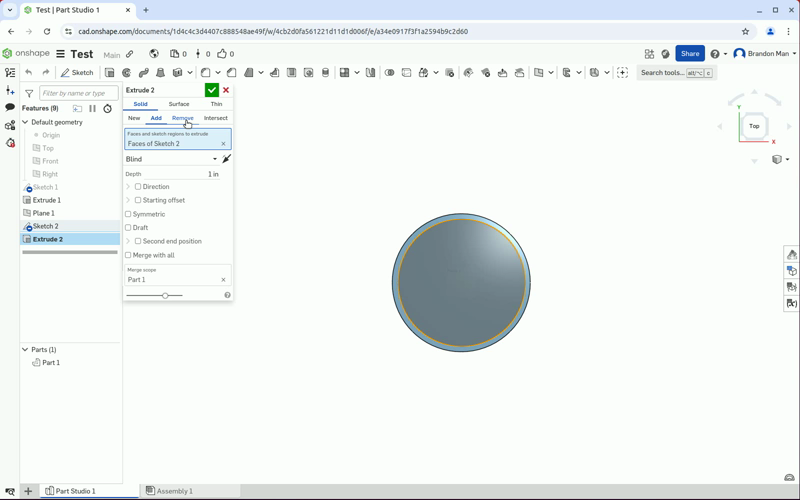
click(186, 120)
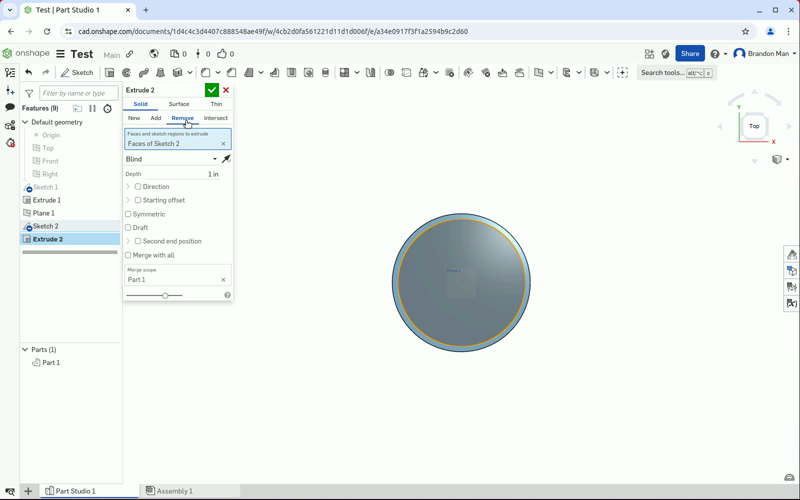
key(tab, 4)
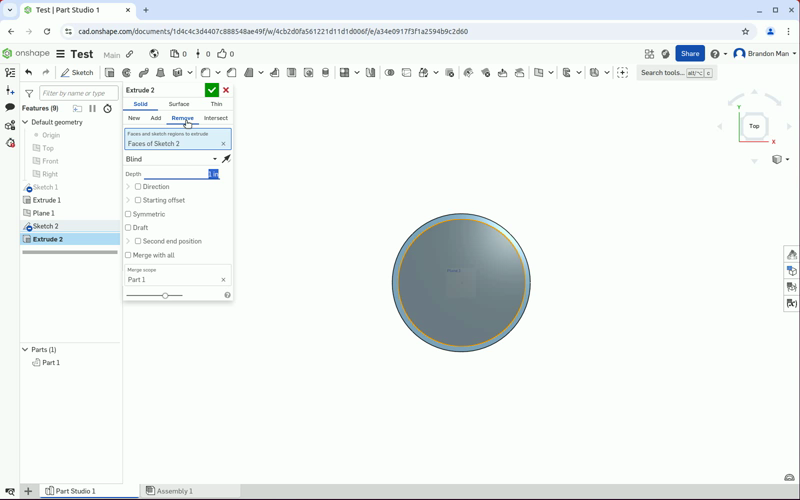
text(7.703)
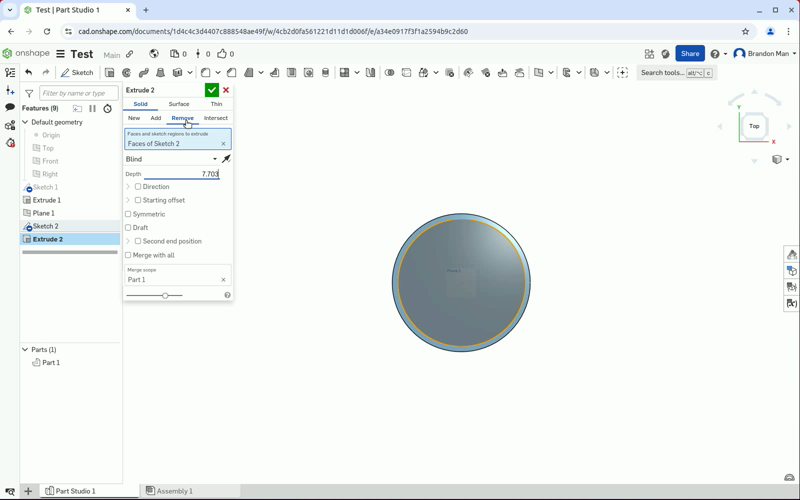
key(tab, 6)
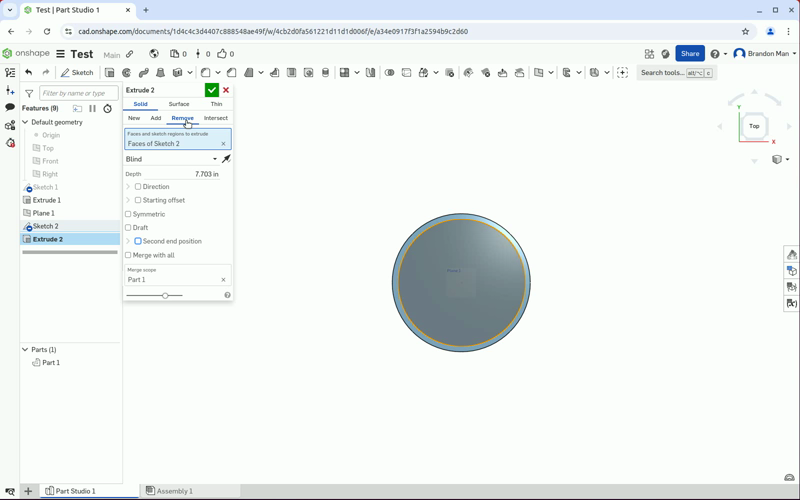
key(space)
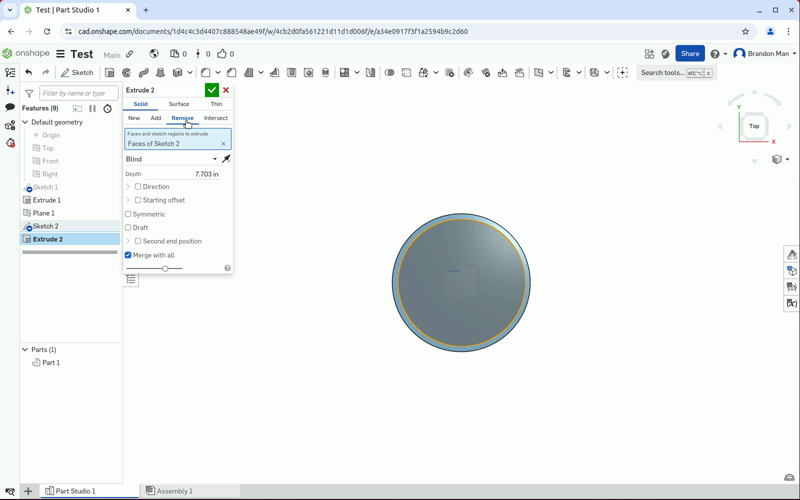
key(enter)
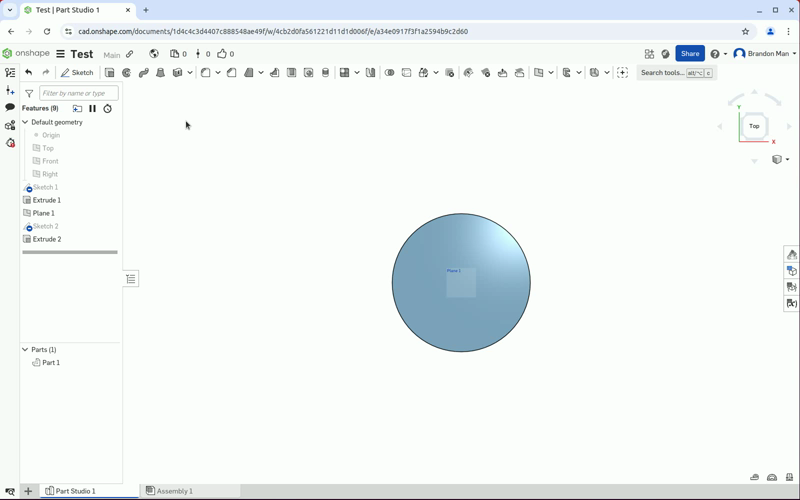
key(shift+h)
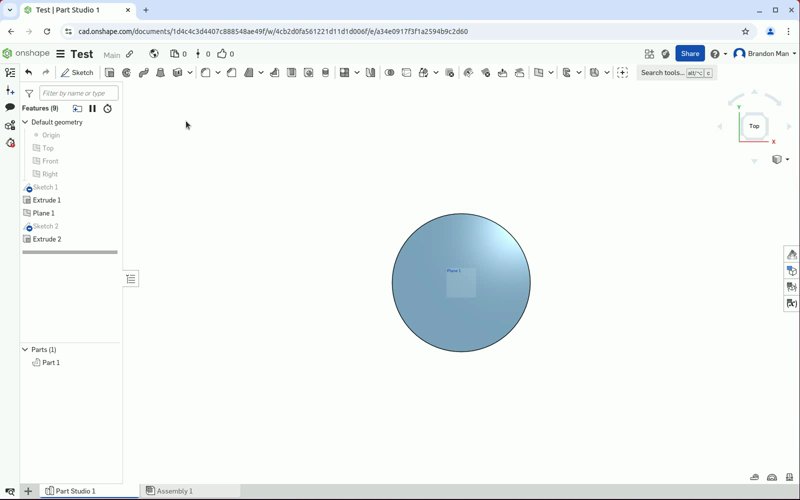
key(shift+h)
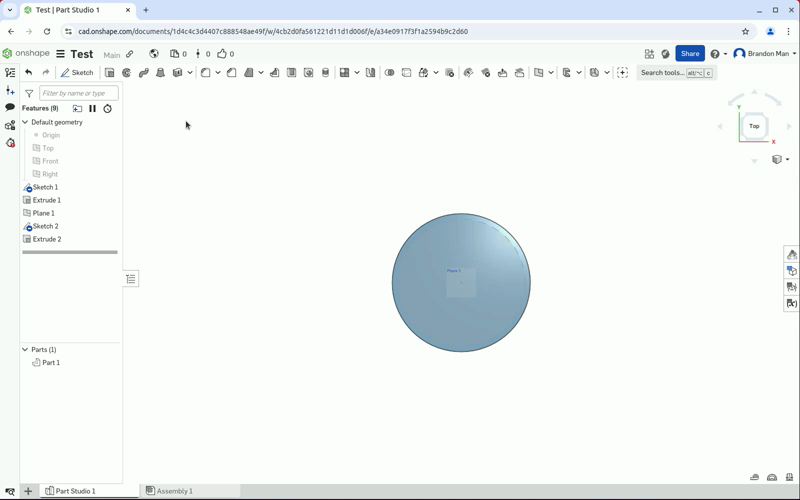
key(shift+7)
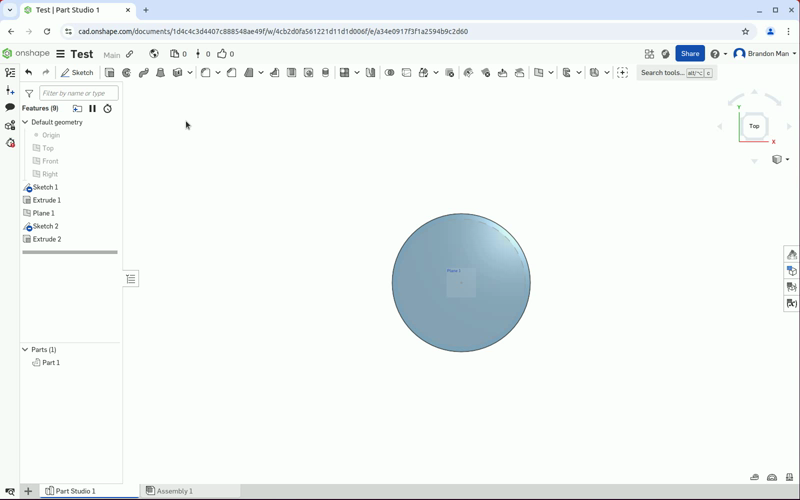
key(up, 3)
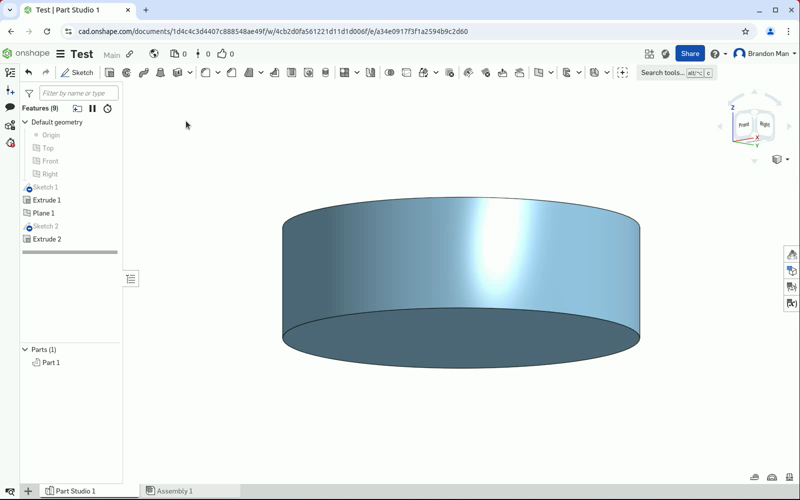
key(left, 3)
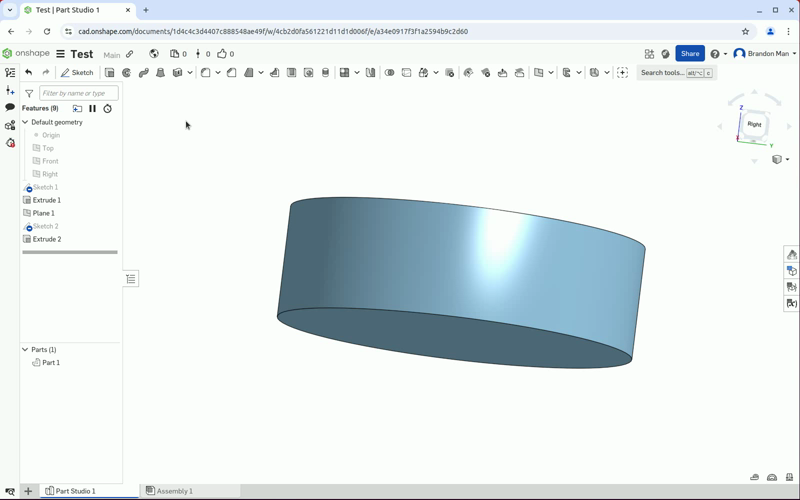
key(right, 3)
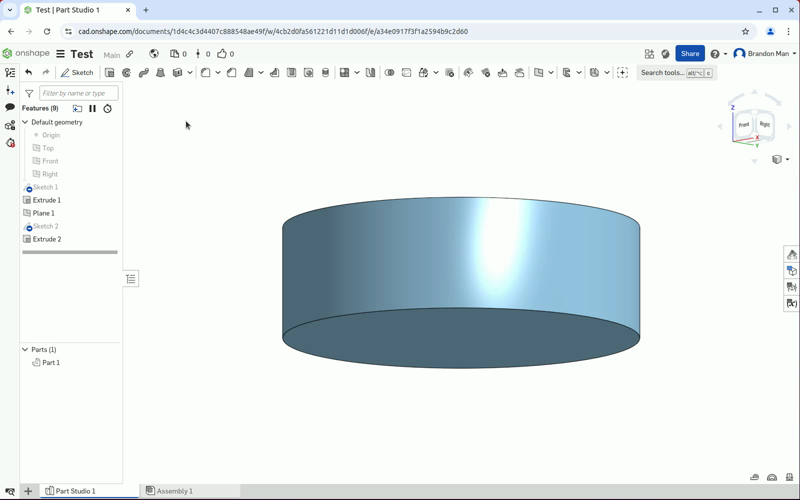
key(down, 3)
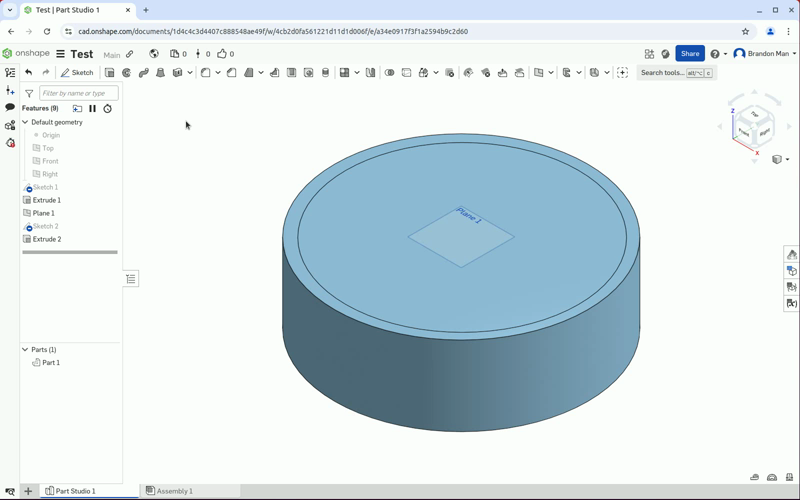
mouse_move(73, 189)
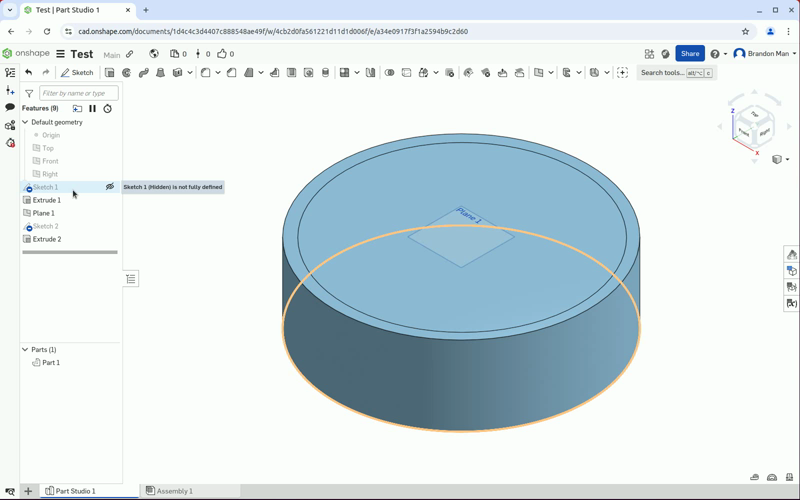
click(73, 189)